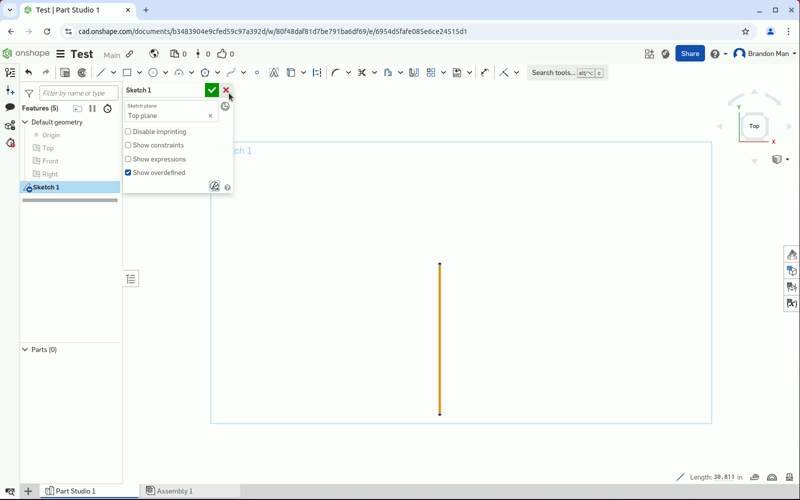
key(shift+h)
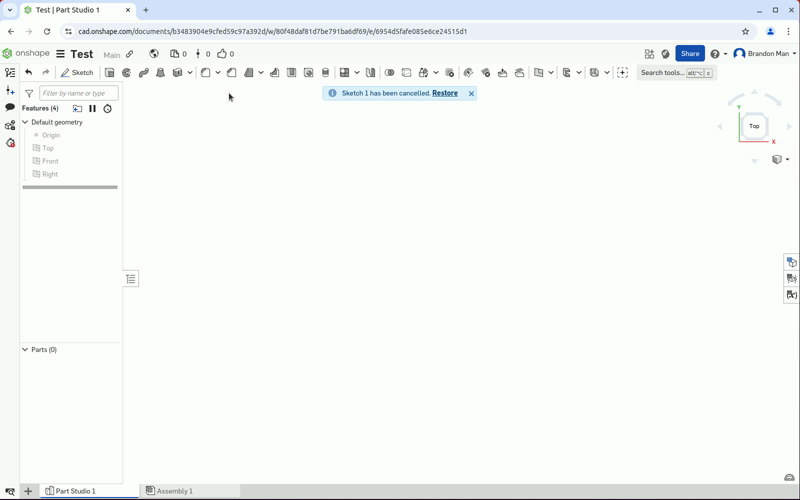
mouse_move(73, 352)
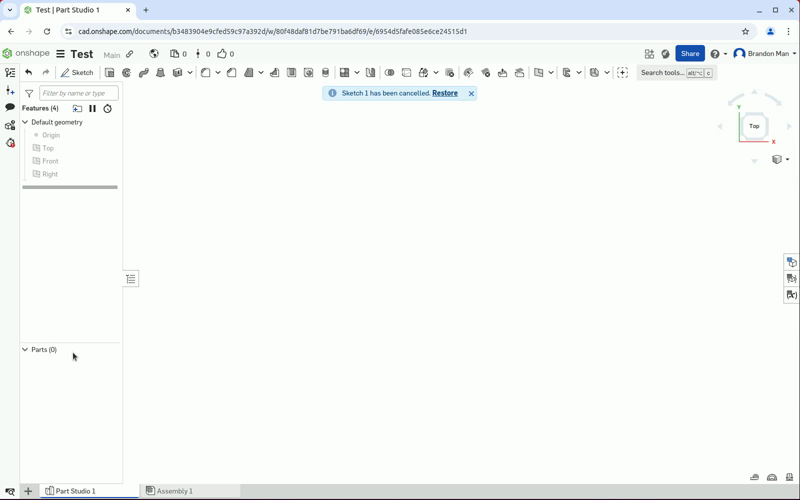
key(y)
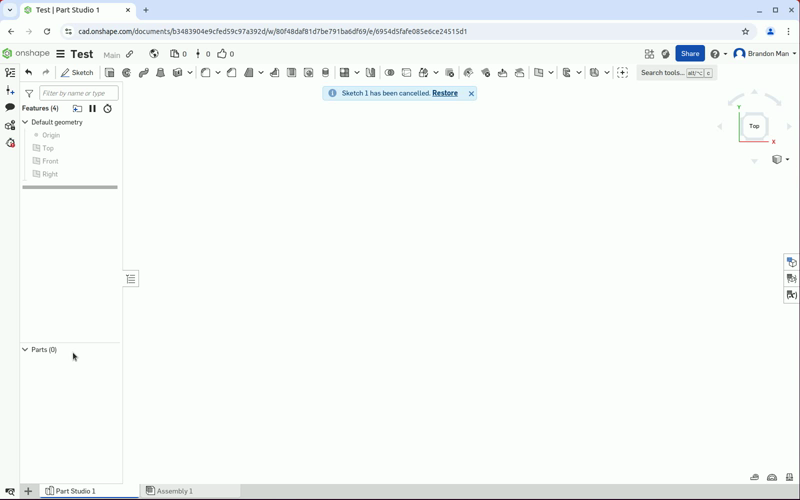
key(shift+p)
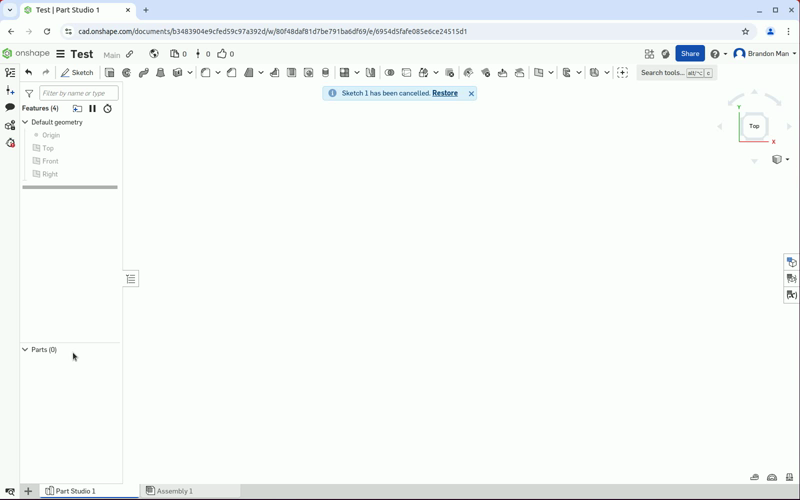
key(space)
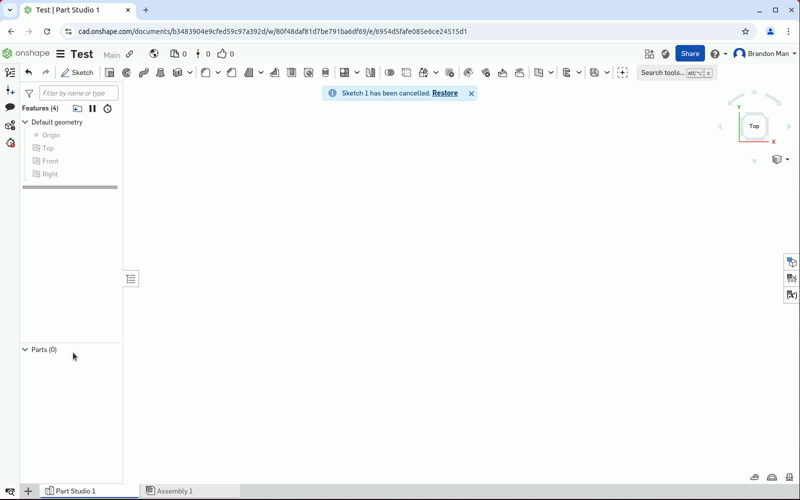
key_down(shift)
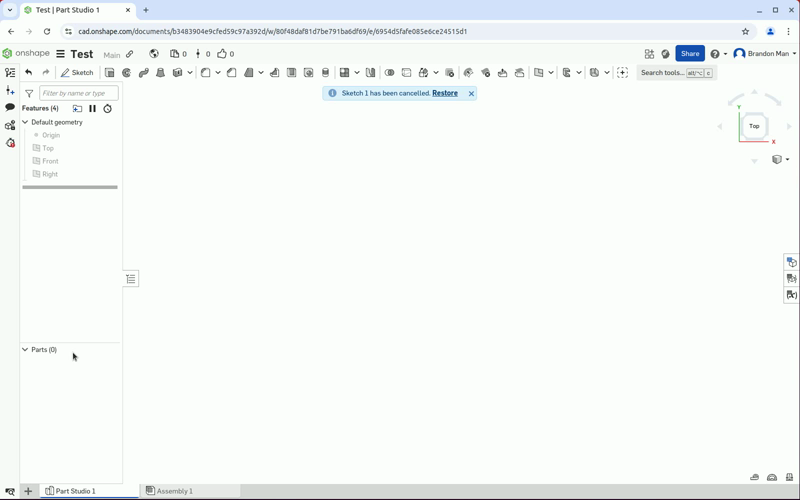
key(up)
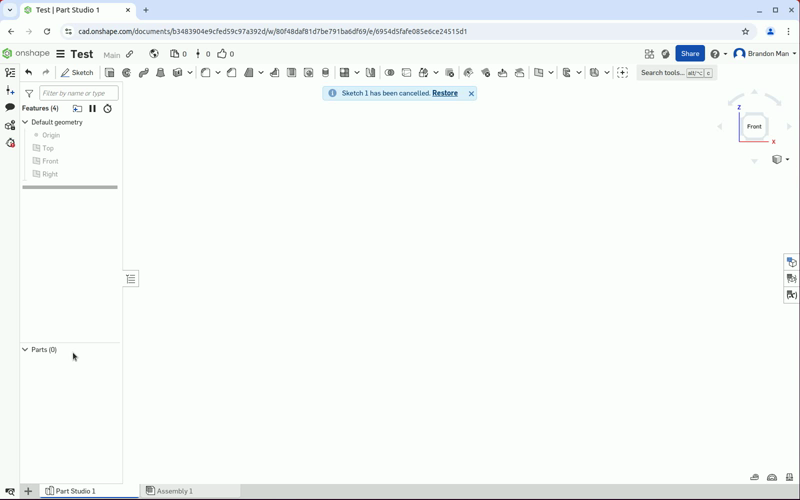
key_up(shift)
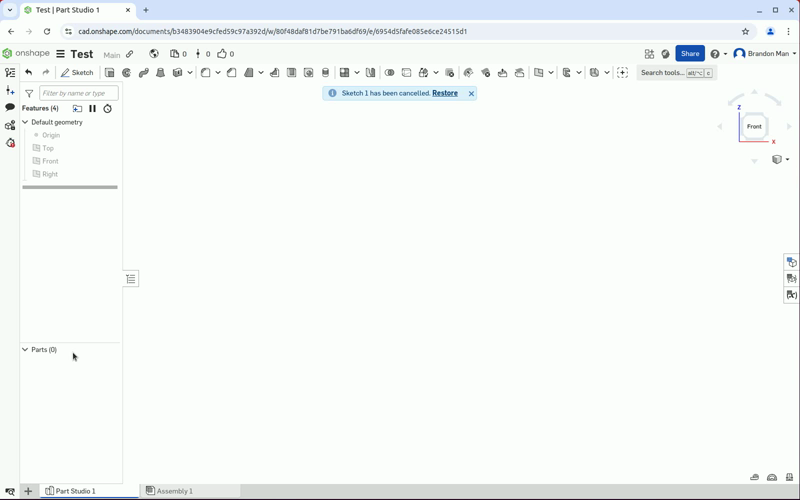
mouse_move(73, 352)
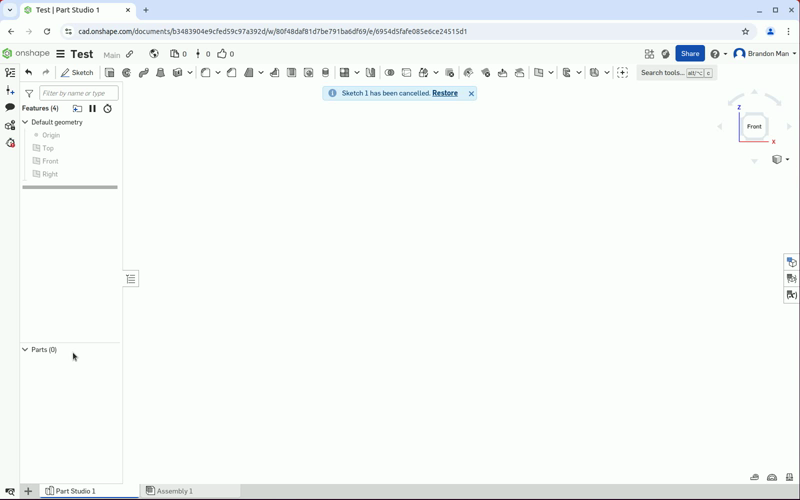
key(shift+y)
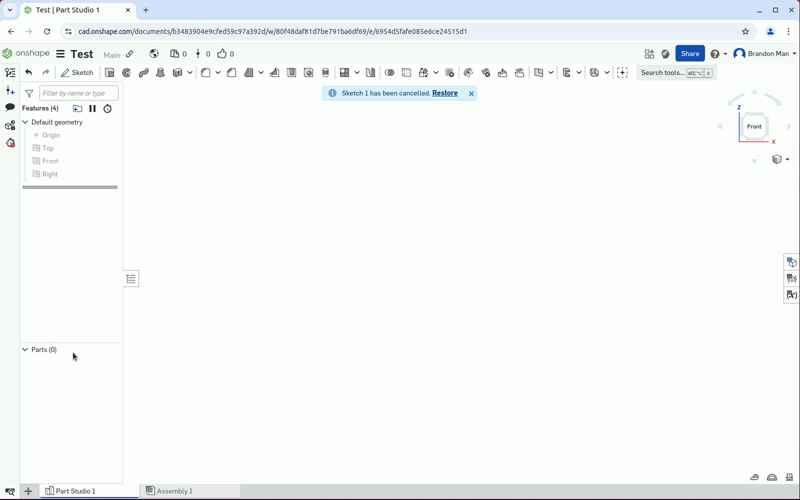
key(shift+s)
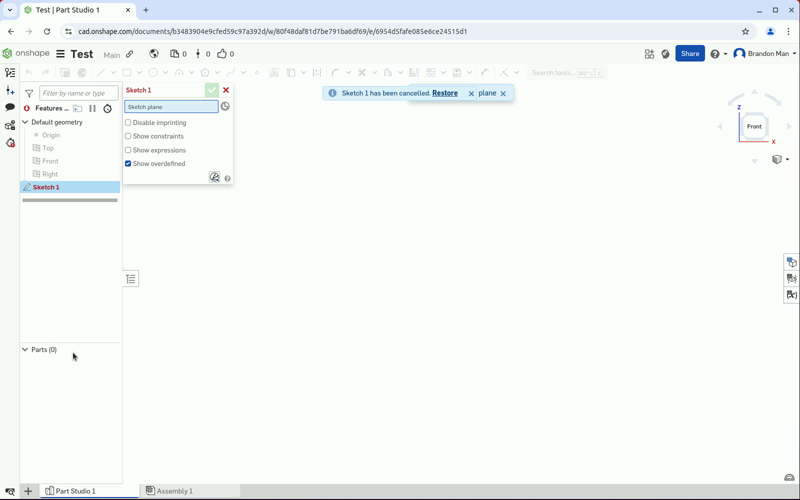
mouse_move(73, 163)
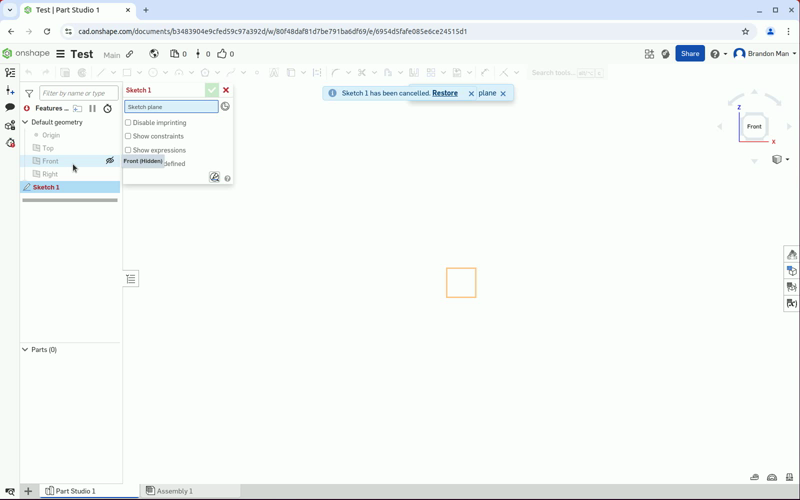
click(73, 163)
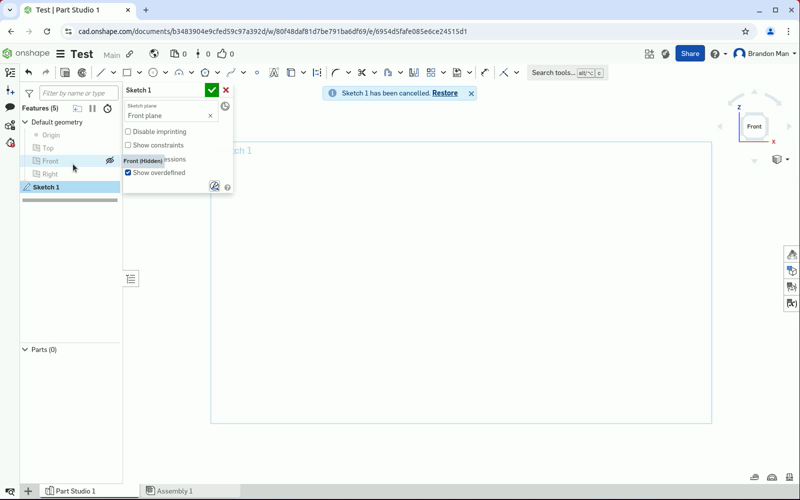
mouse_move(73, 352)
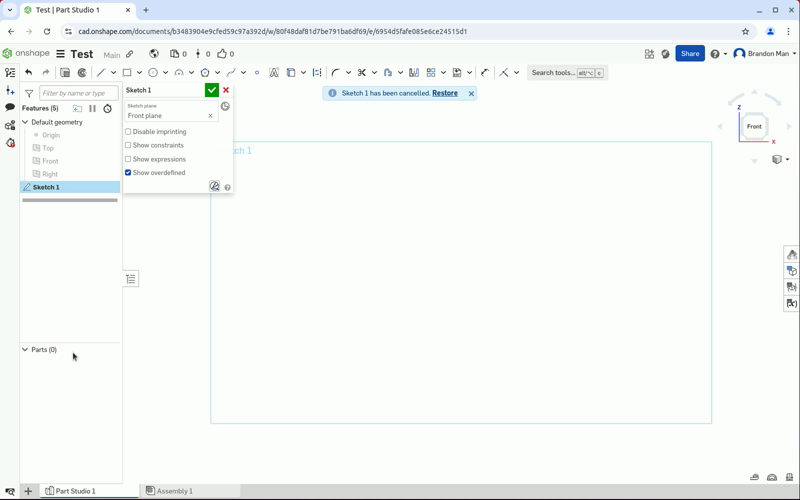
key(y)
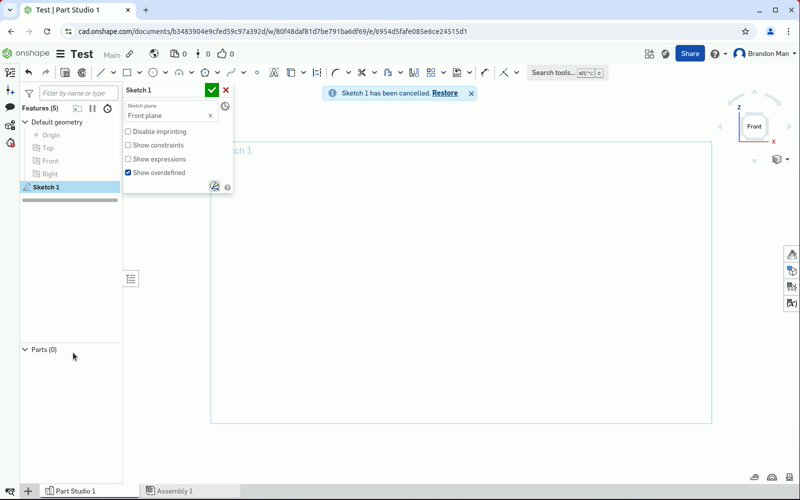
key(c)
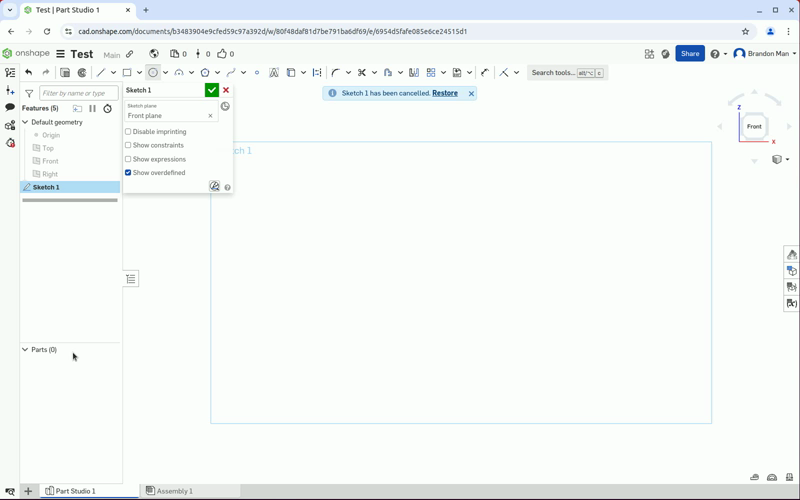
key_down(shift)
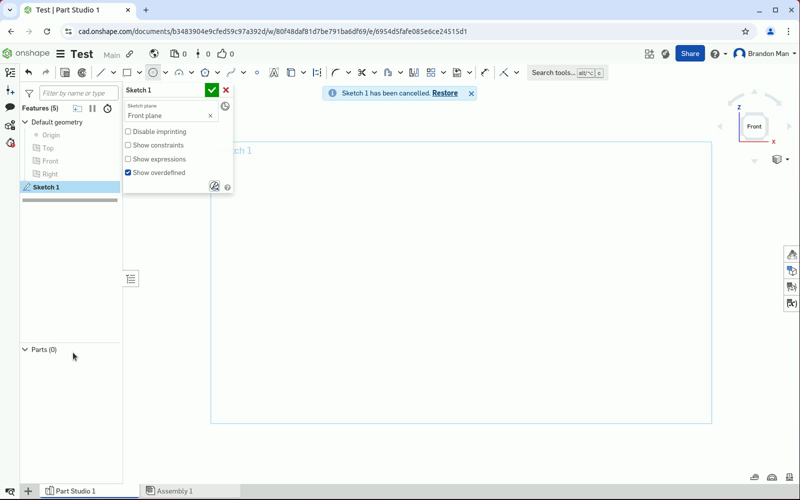
mouse_move(461, 282)
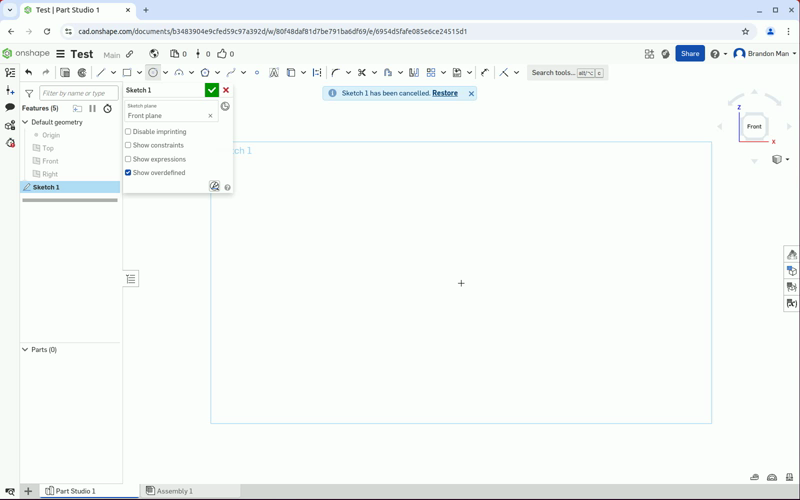
click(461, 282)
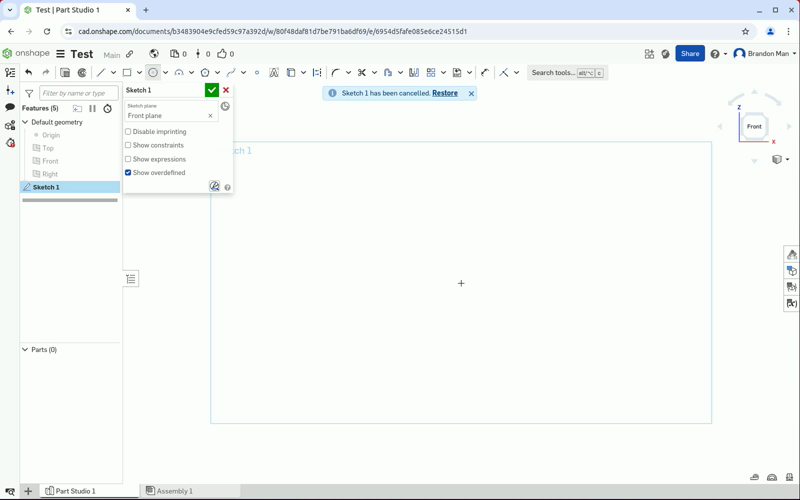
key_up(shift)
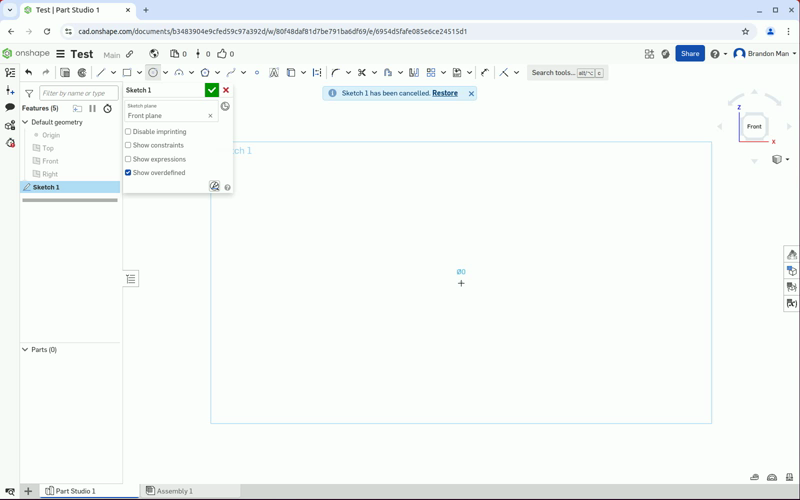
mouse_move(518, 282)
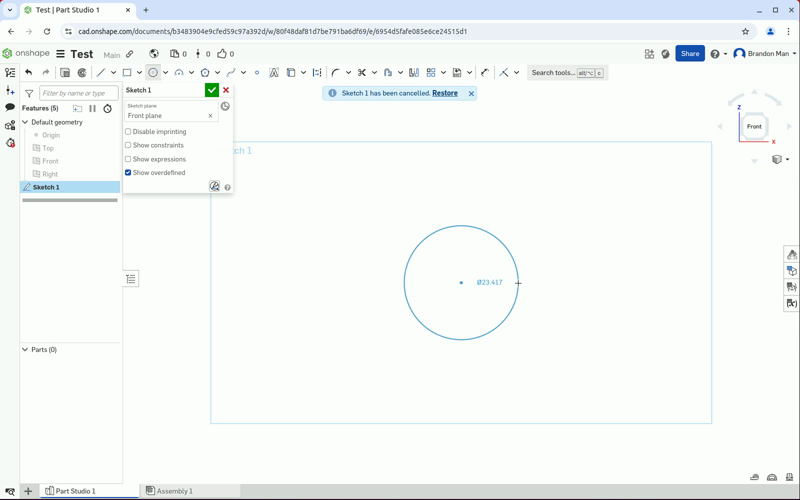
click(518, 282)
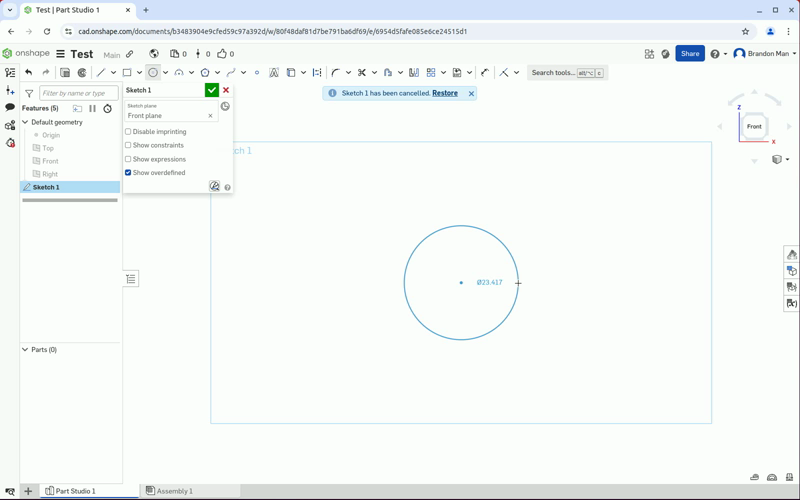
key(esc)
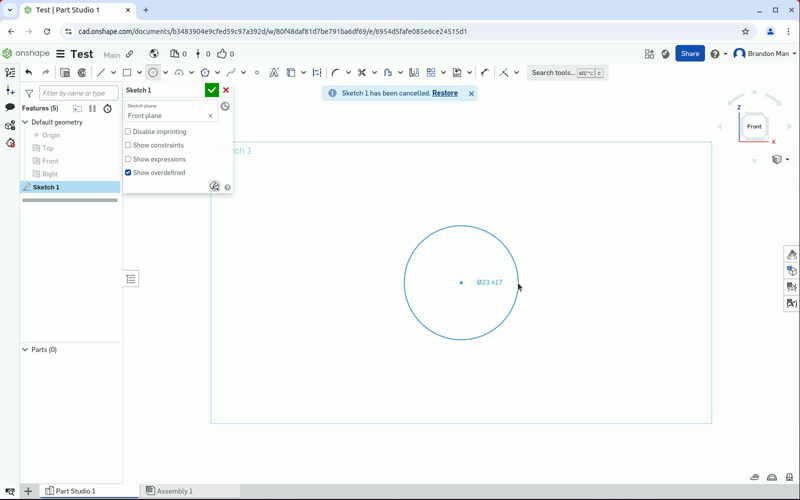
mouse_move(461, 327)
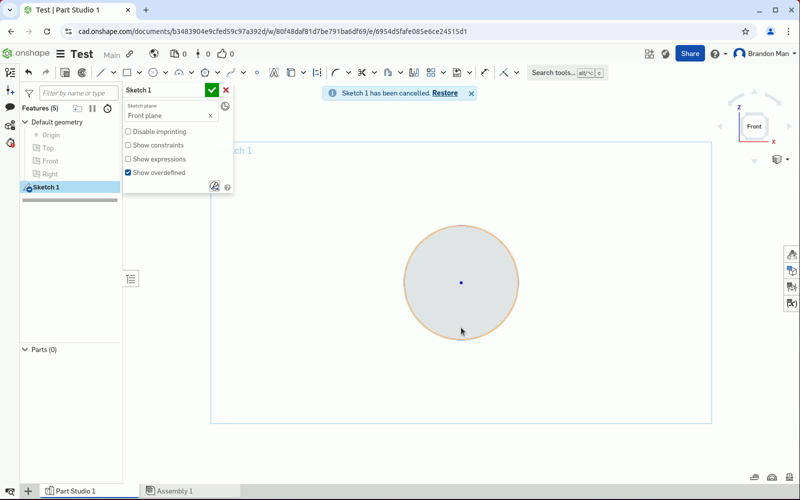
click(461, 327)
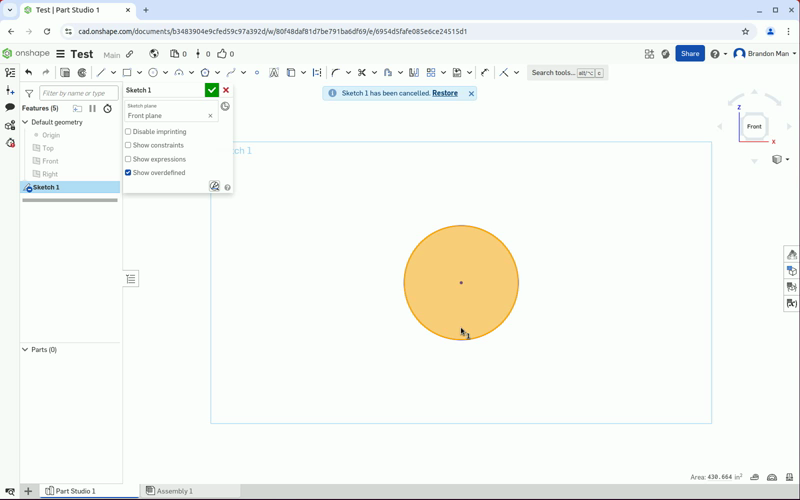
mouse_move(73, 352)
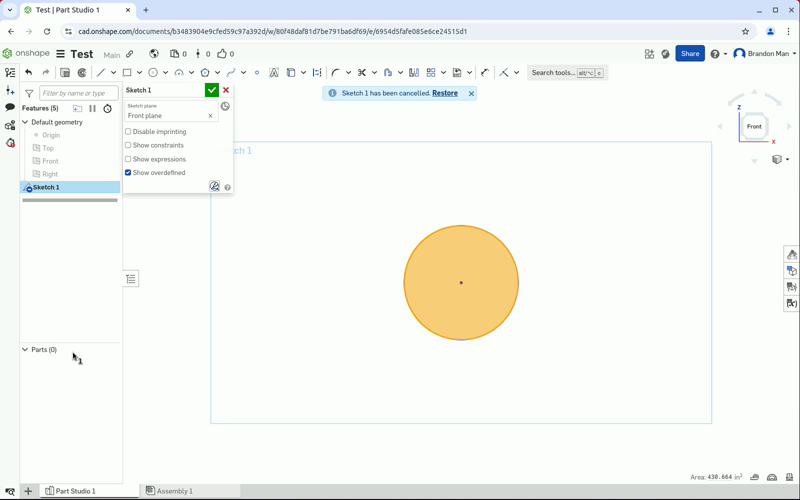
key(shift+y)
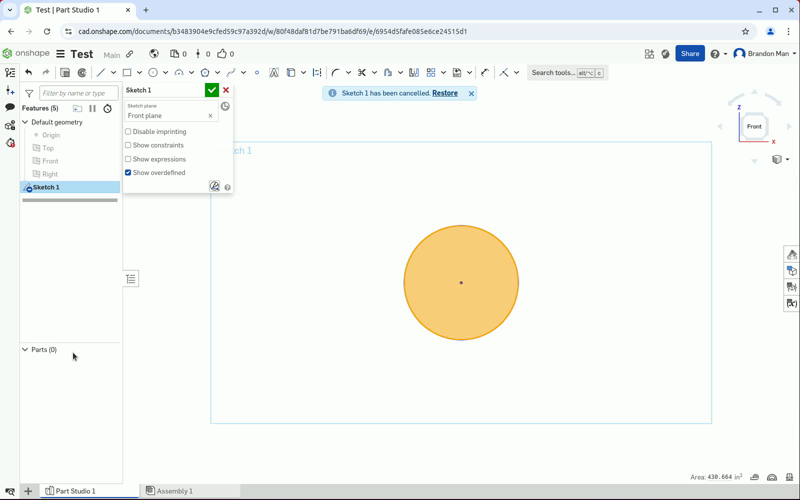
key(shift+e)
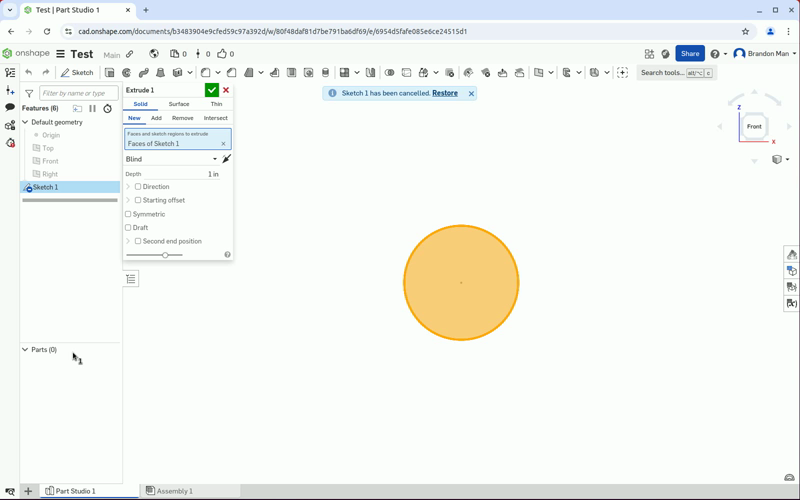
mouse_move(143, 106)
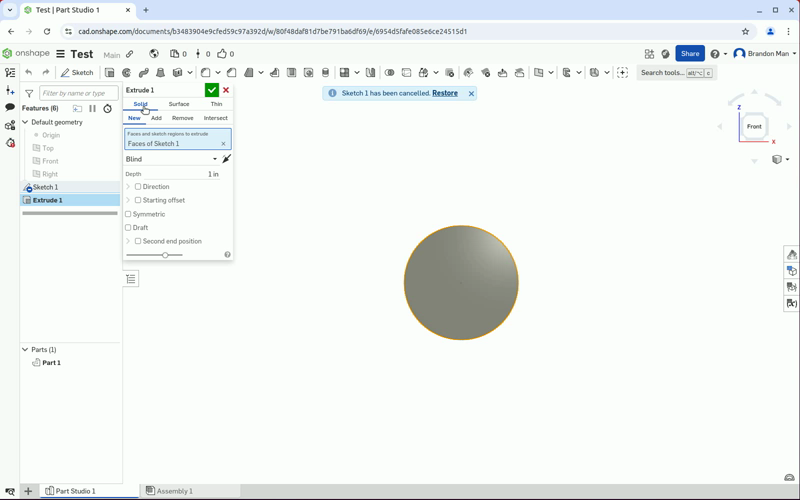
click(143, 106)
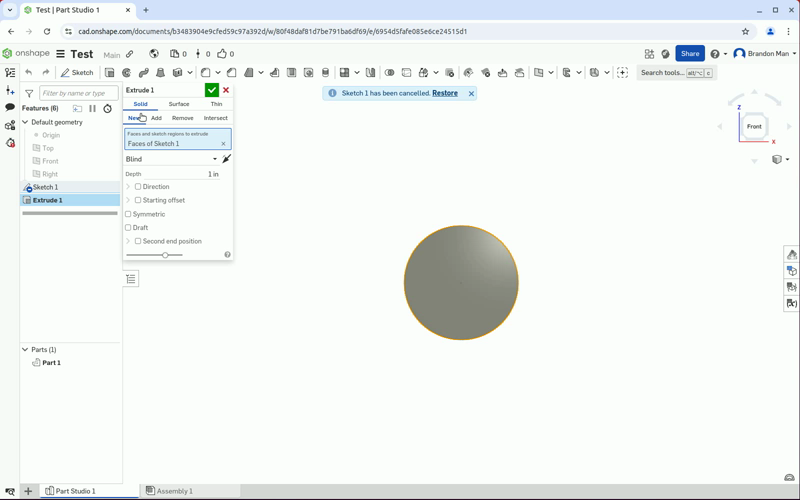
mouse_move(137, 120)
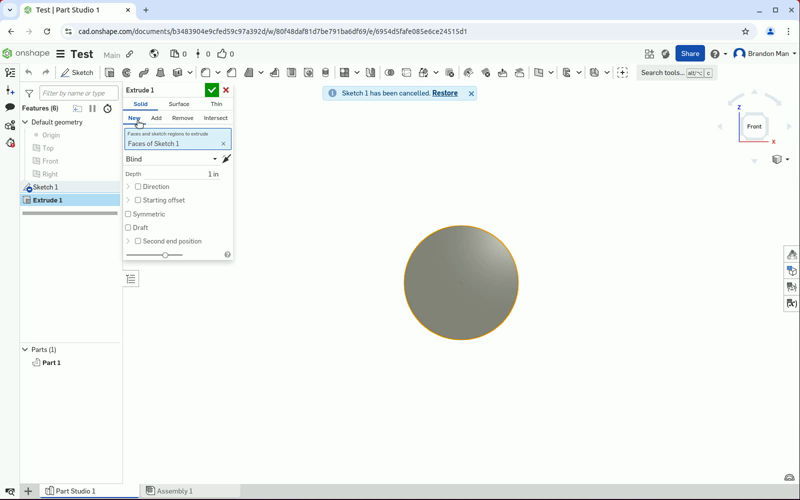
click(137, 120)
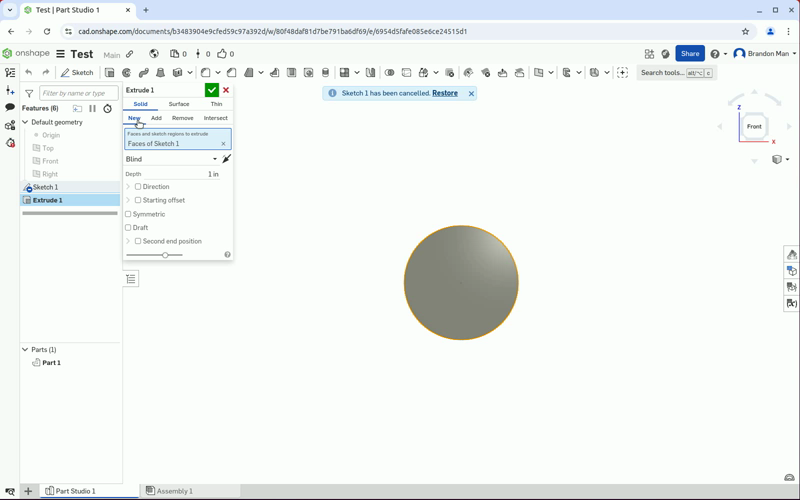
key(tab, 4)
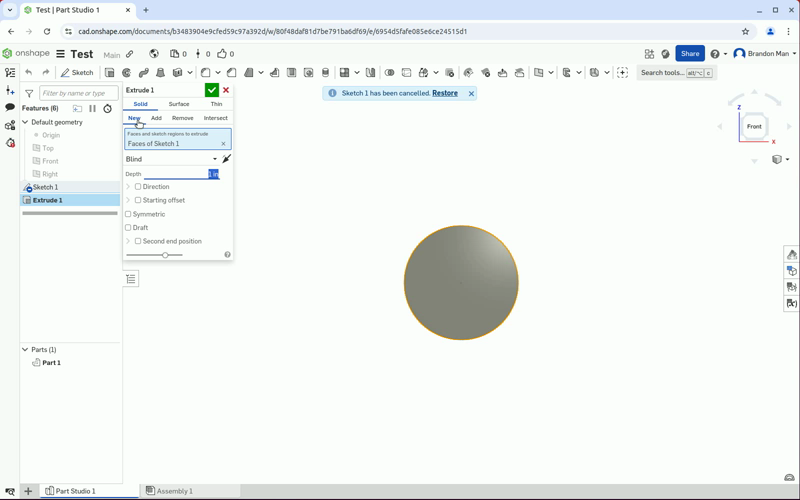
text(46.216)
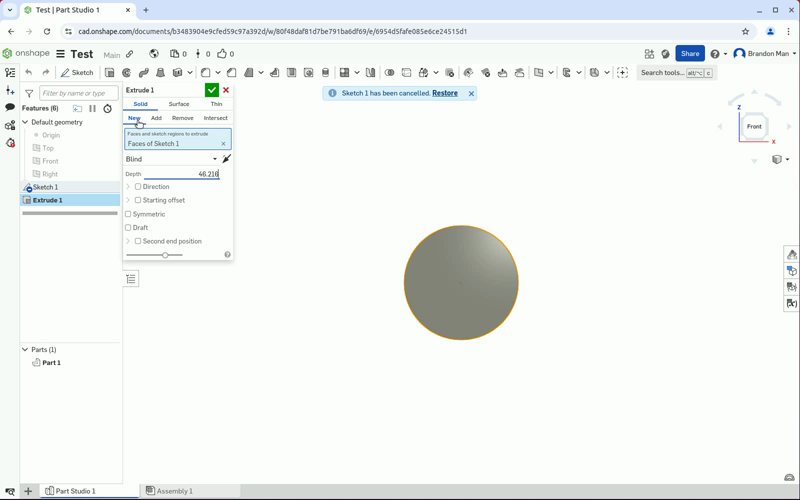
key(tab, 3)
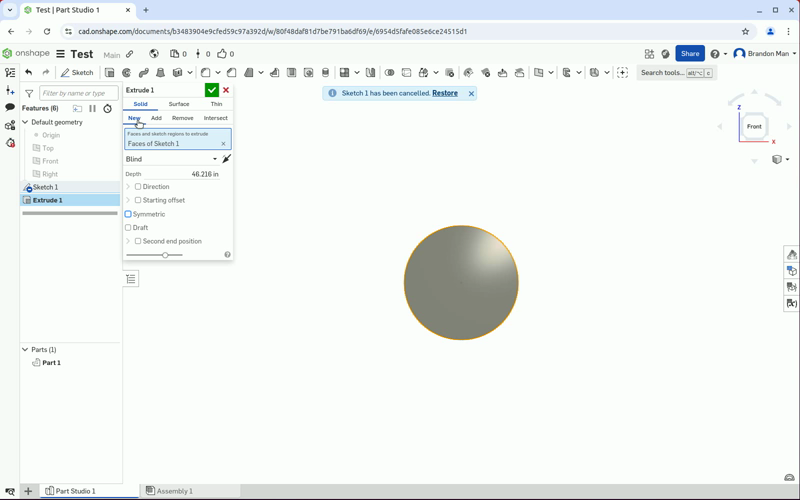
key(space)
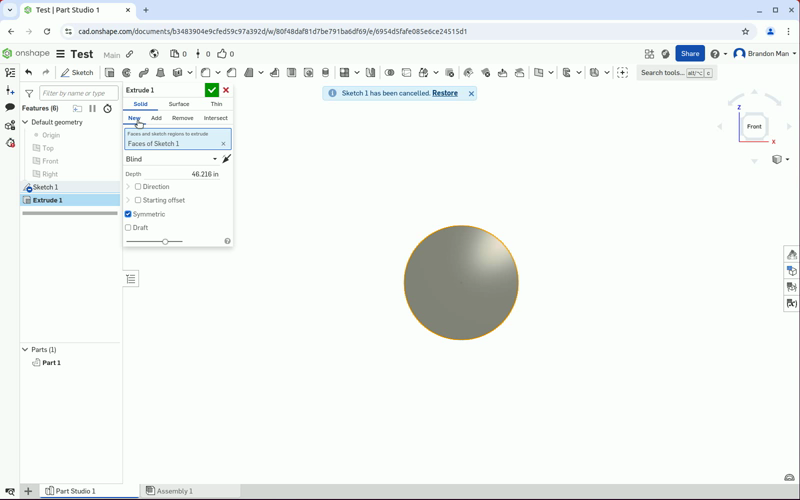
key(enter)
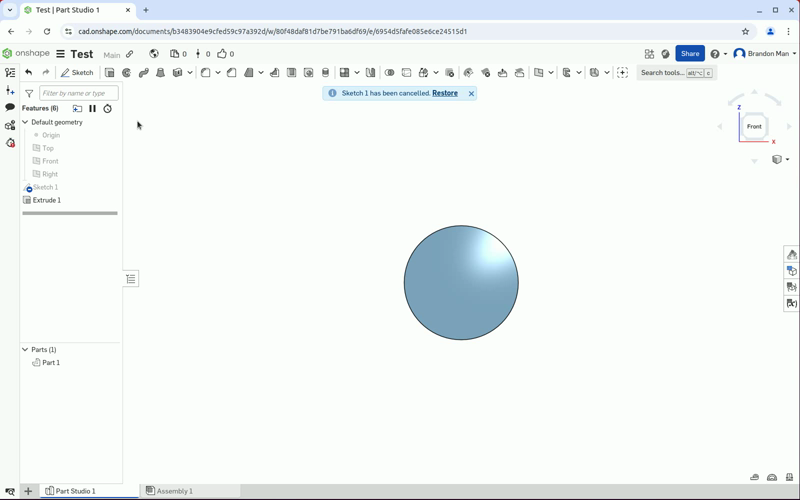
key(shift+h)
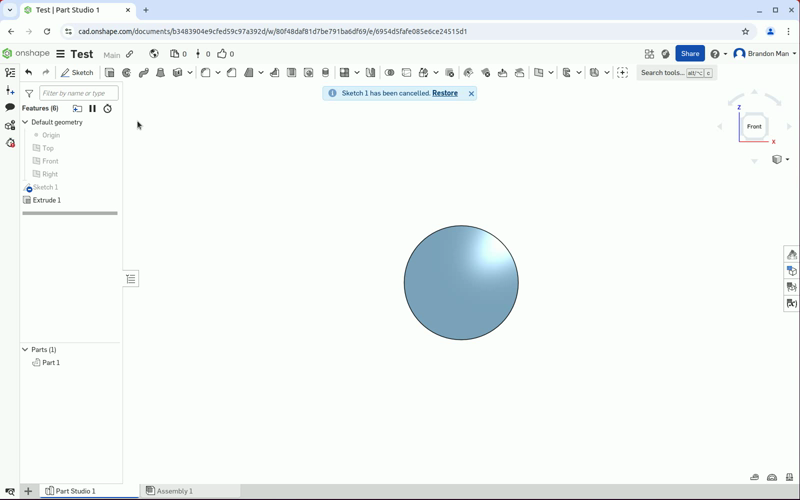
key(shift+h)
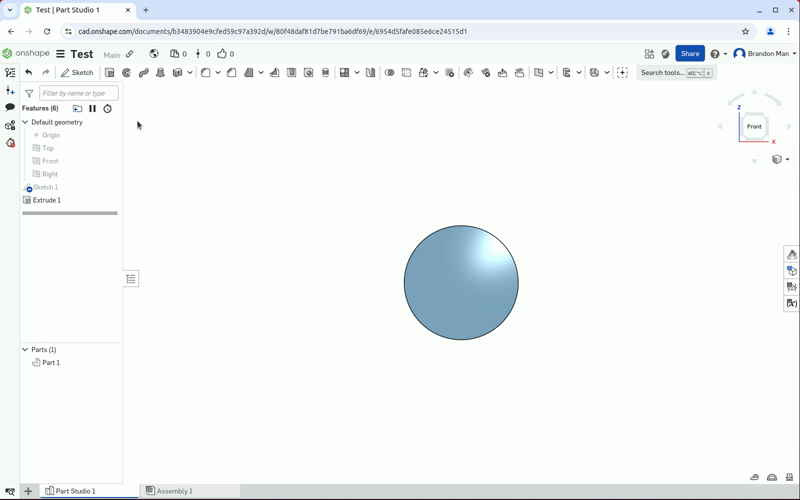
mouse_move(73, 189)
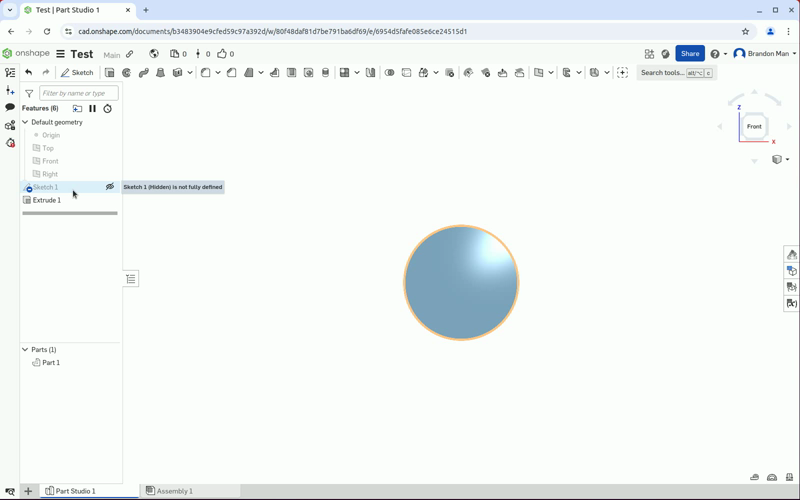
click(73, 189)
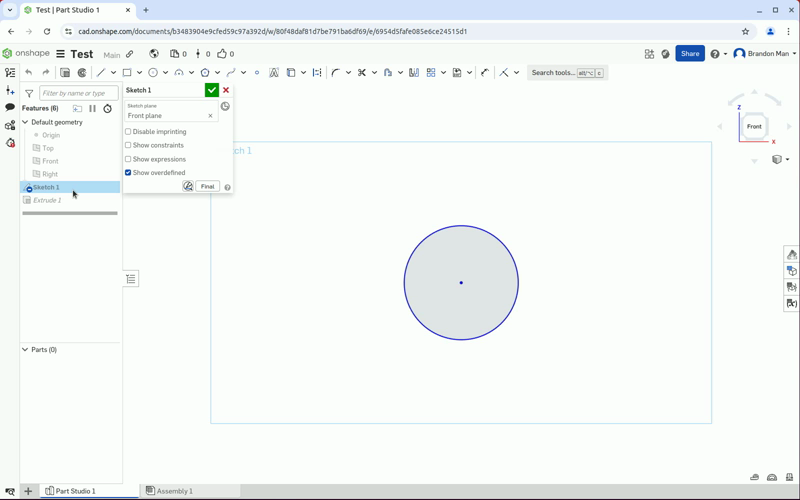
mouse_move(229, 92)
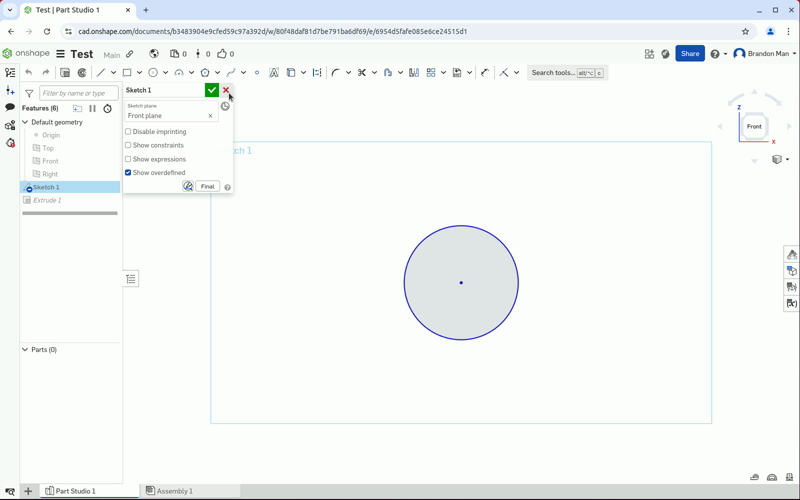
click(229, 92)
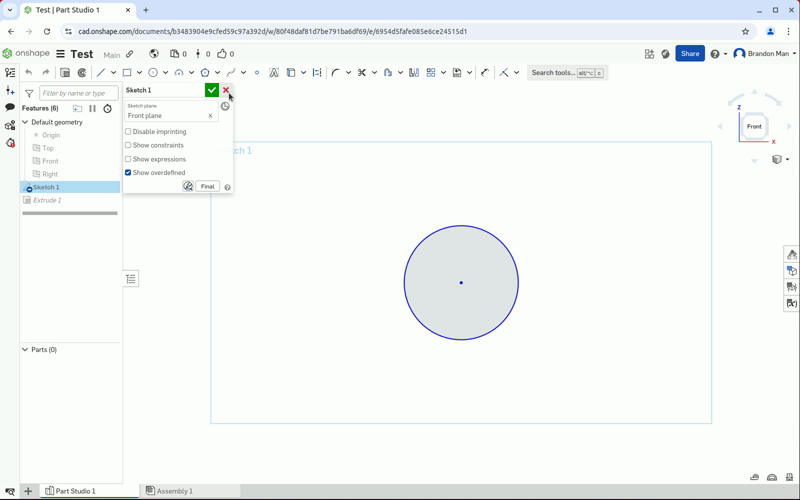
key(shift+s)
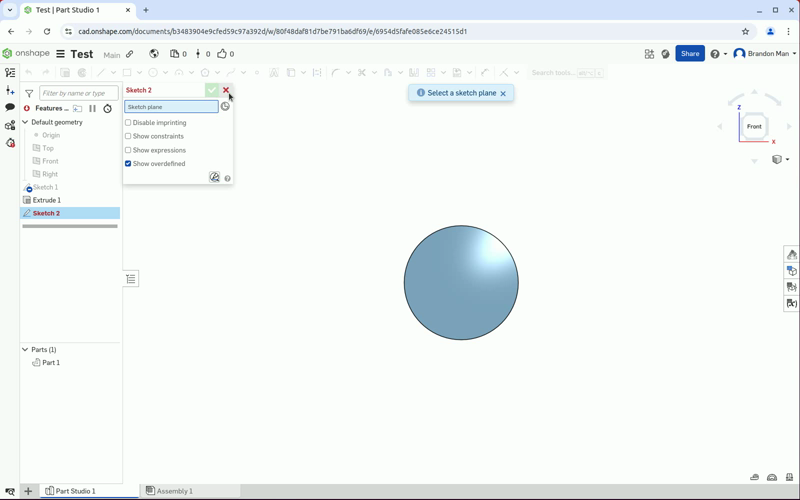
mouse_move(73, 163)
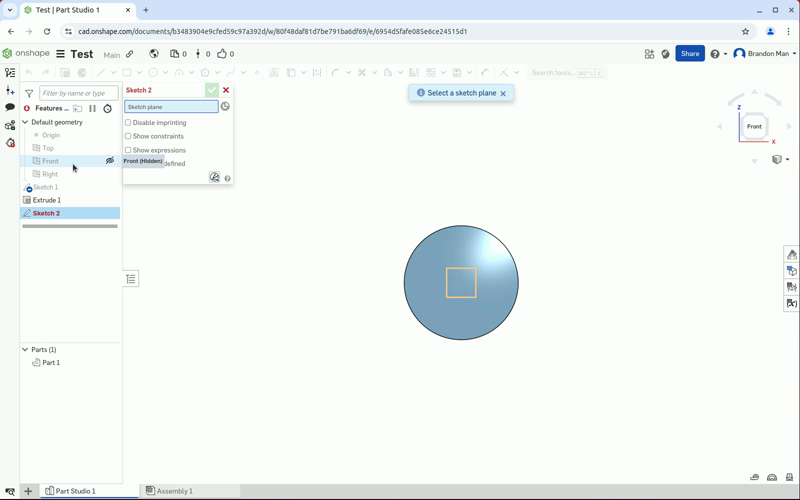
click(73, 163)
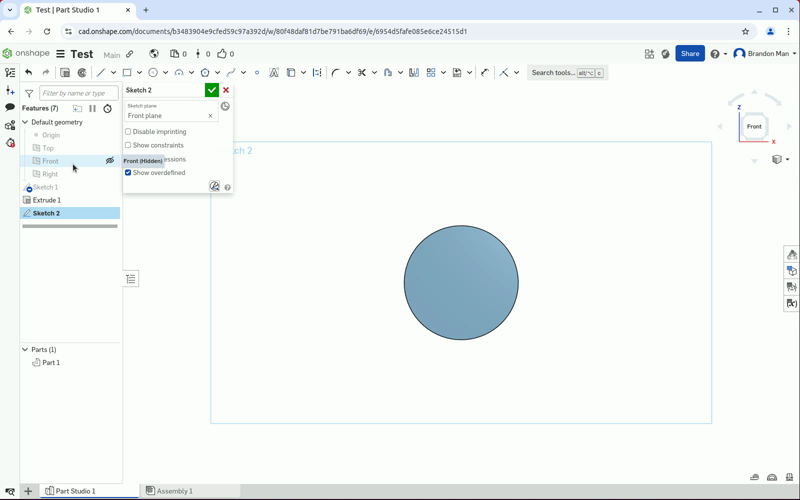
mouse_move(73, 352)
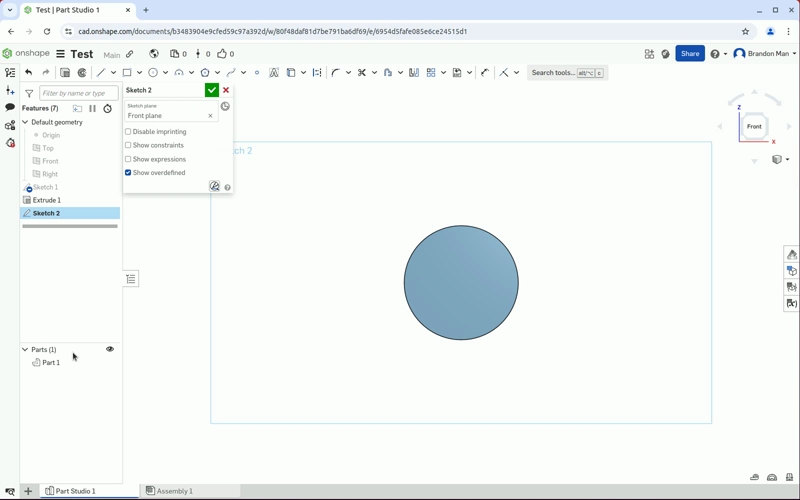
key(y)
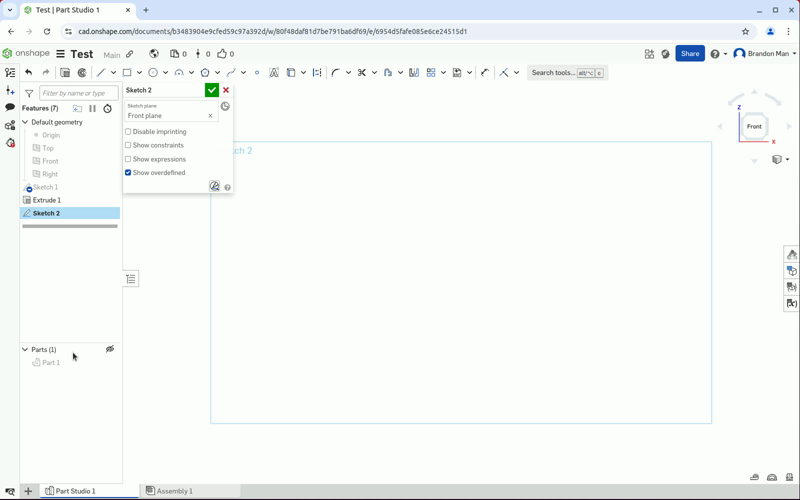
key(c)
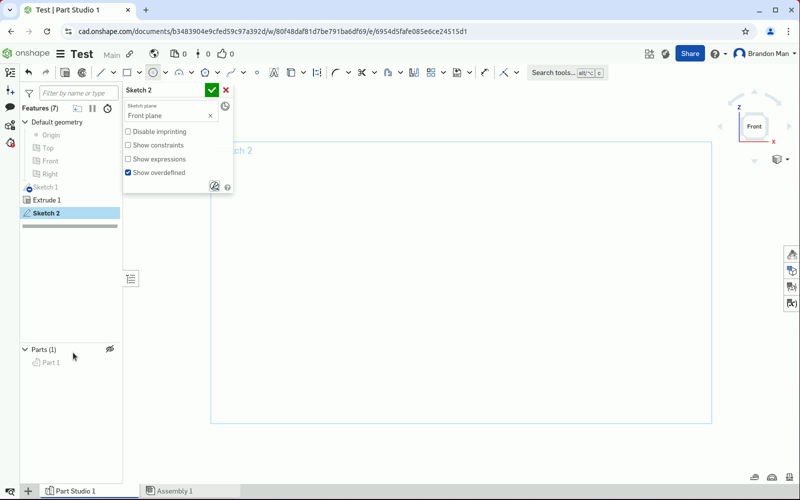
key_down(shift)
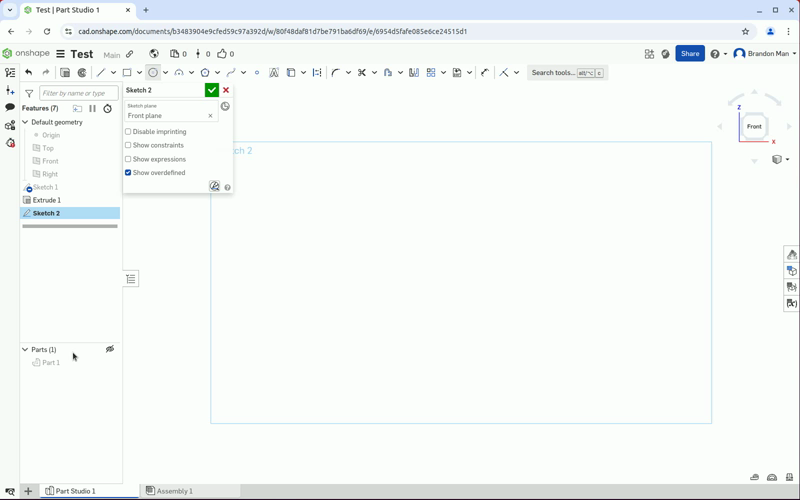
mouse_move(461, 282)
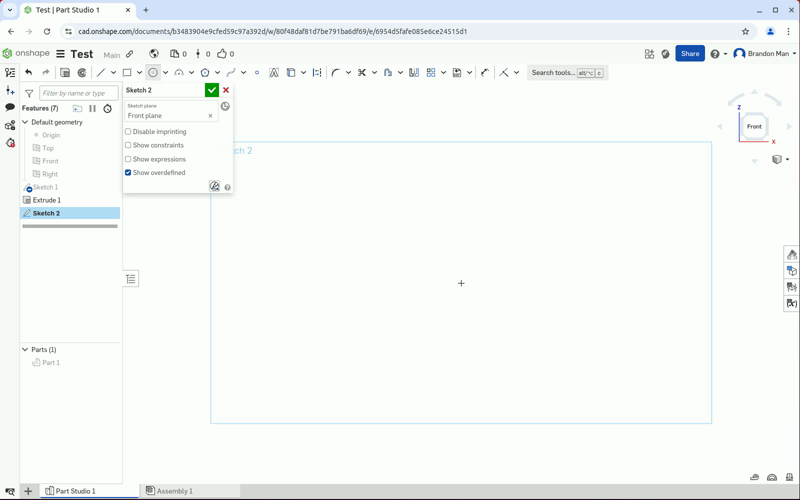
click(461, 282)
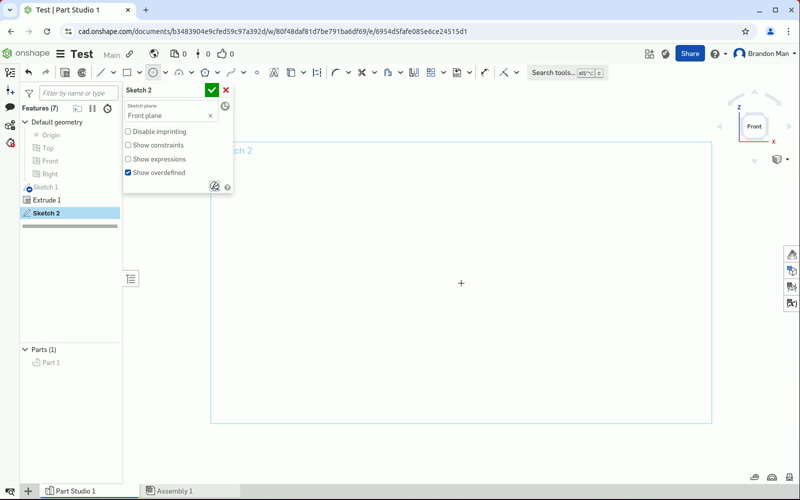
key_up(shift)
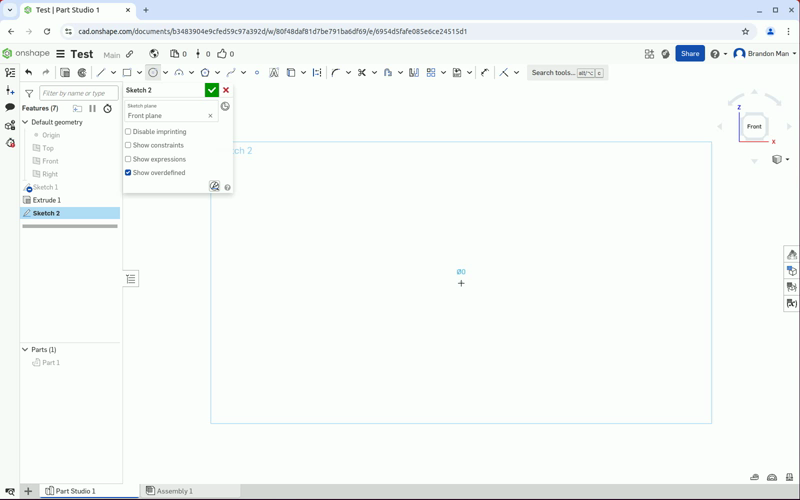
mouse_move(544, 282)
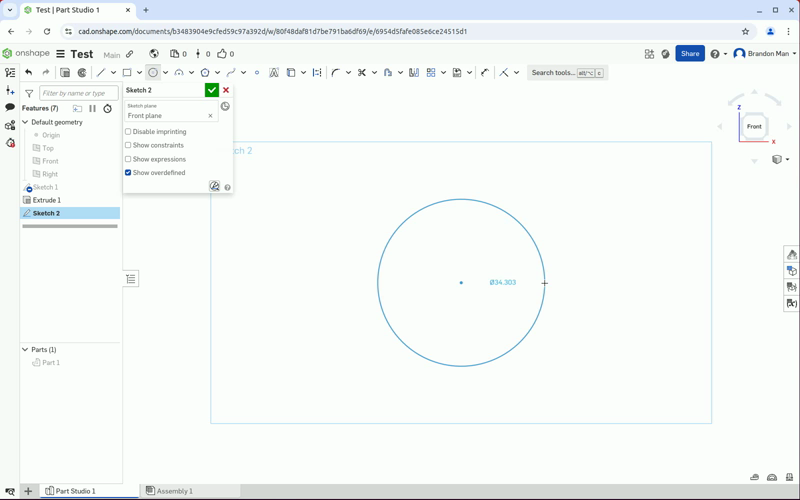
click(544, 282)
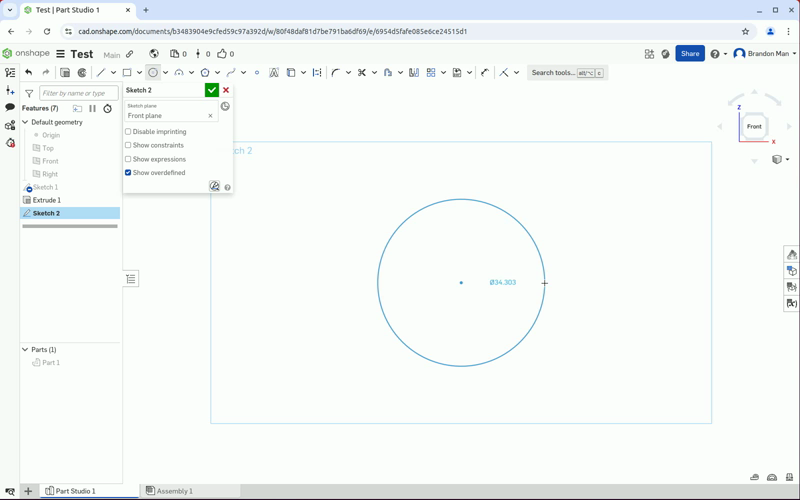
key(esc)
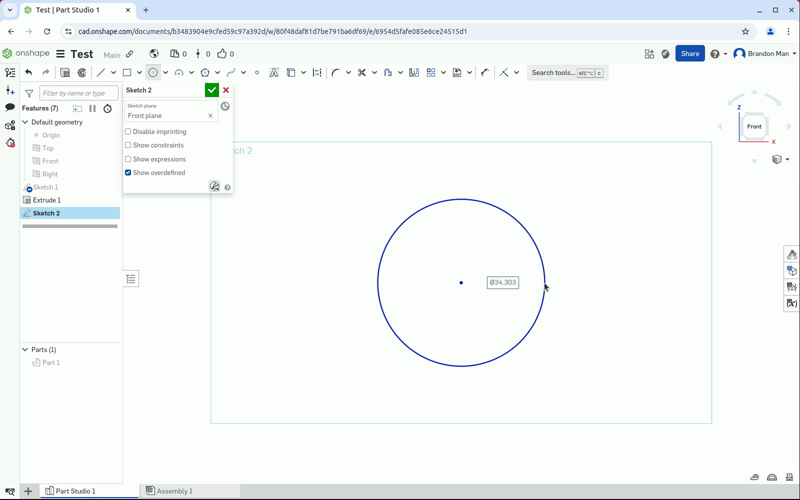
key(c)
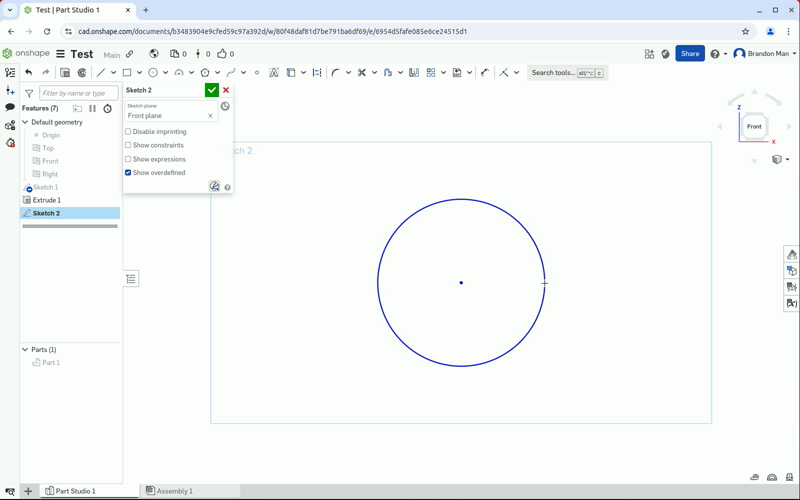
key_down(shift)
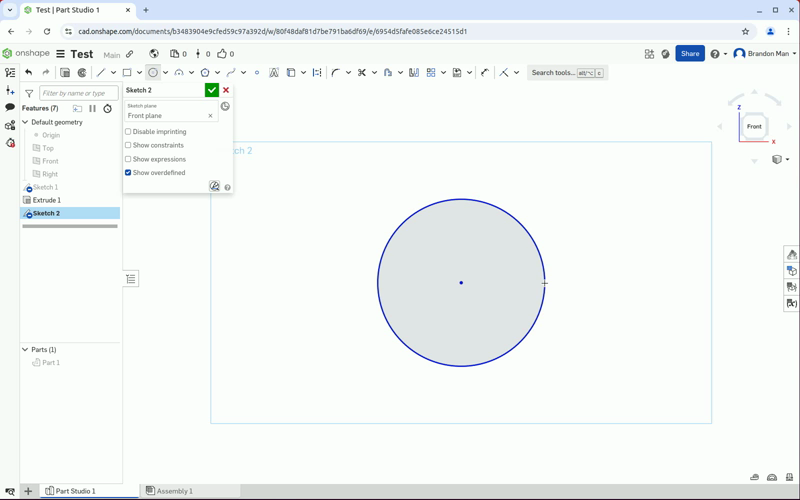
mouse_move(461, 282)
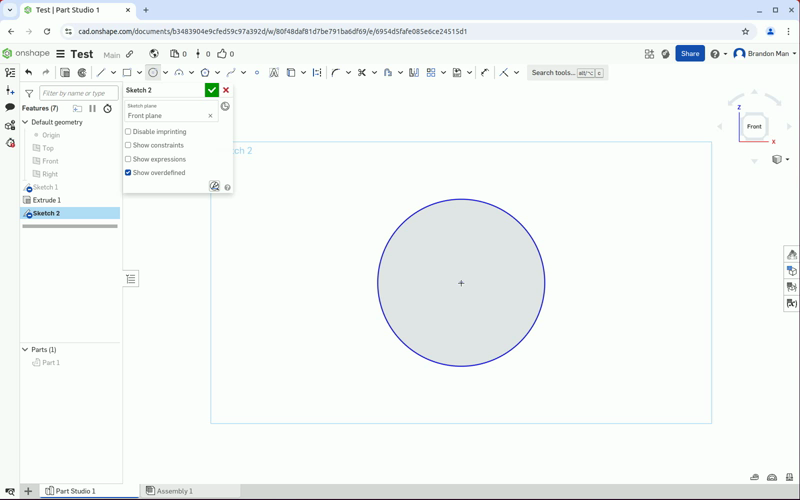
click(461, 282)
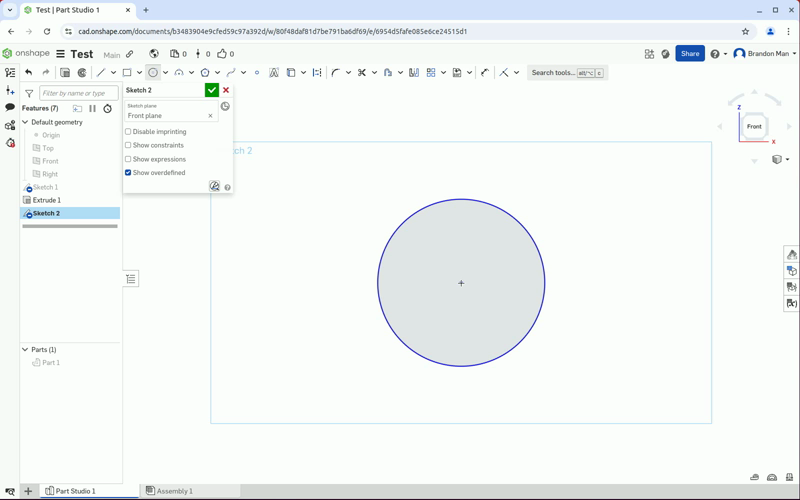
key_up(shift)
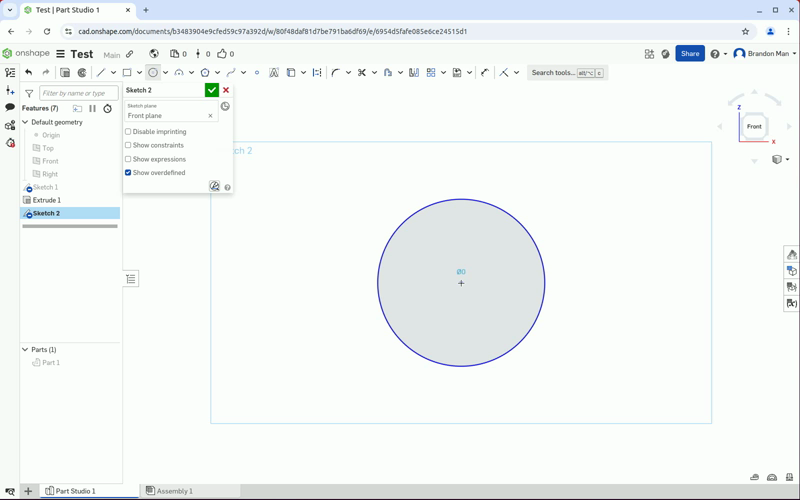
mouse_move(518, 282)
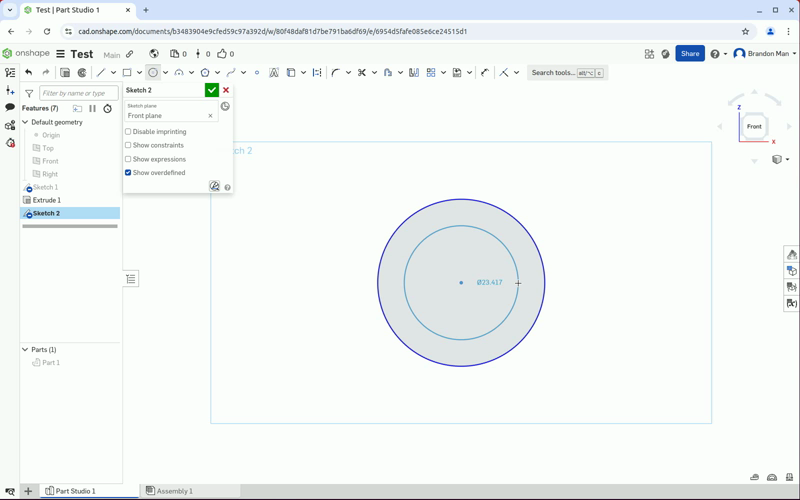
click(518, 282)
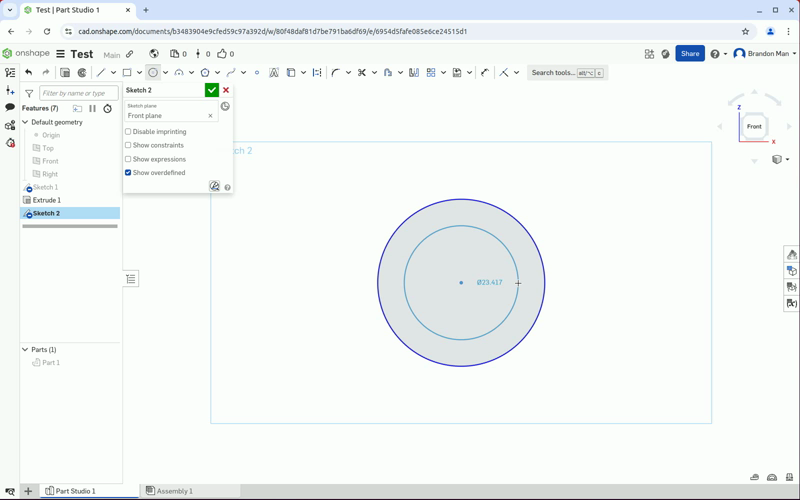
key(esc)
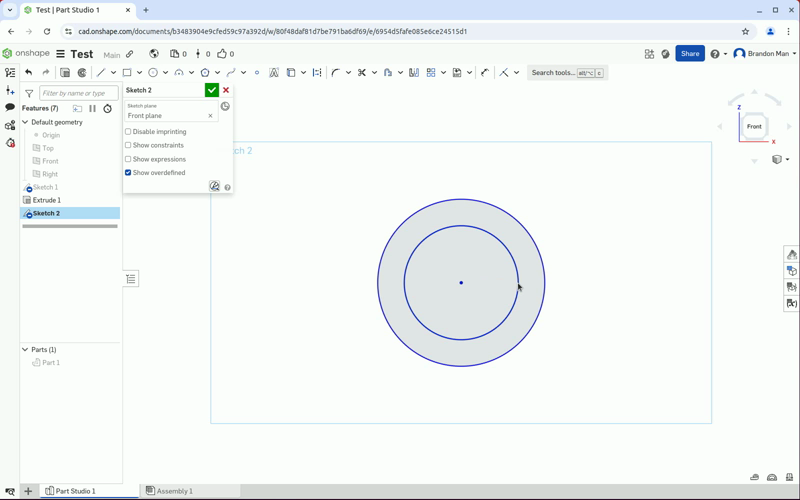
mouse_move(399, 306)
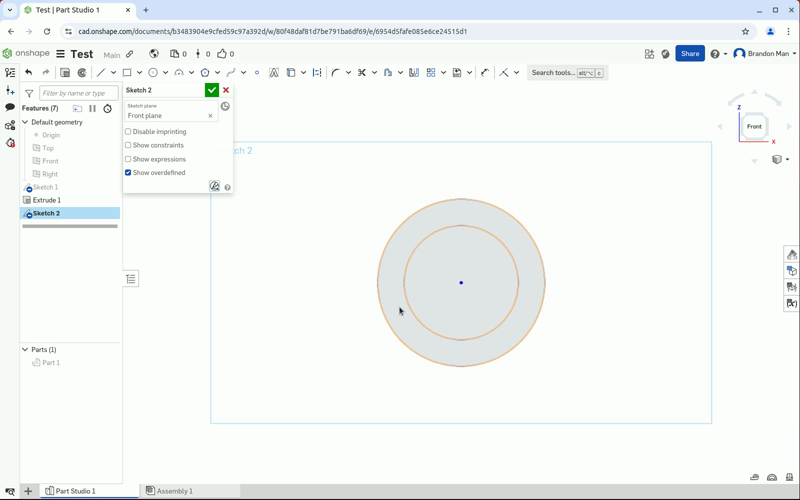
click(399, 306)
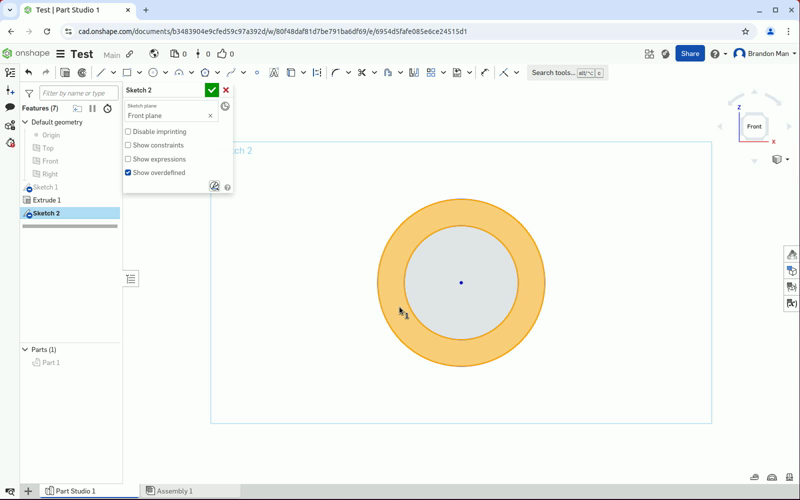
mouse_move(73, 352)
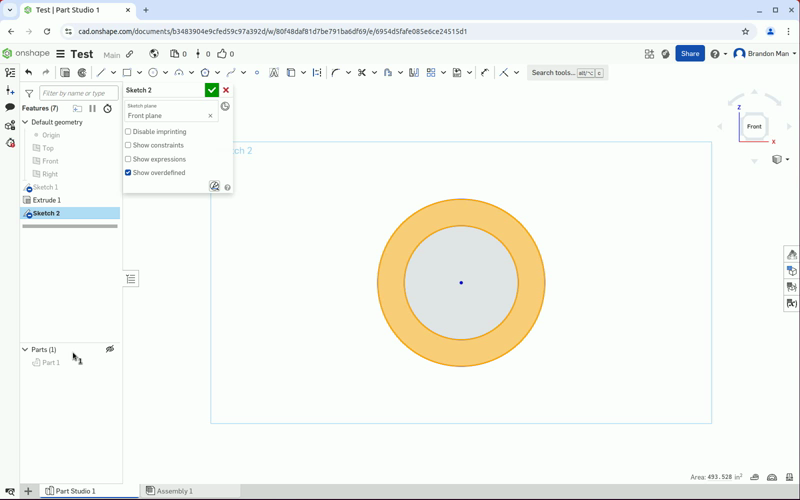
key(shift+y)
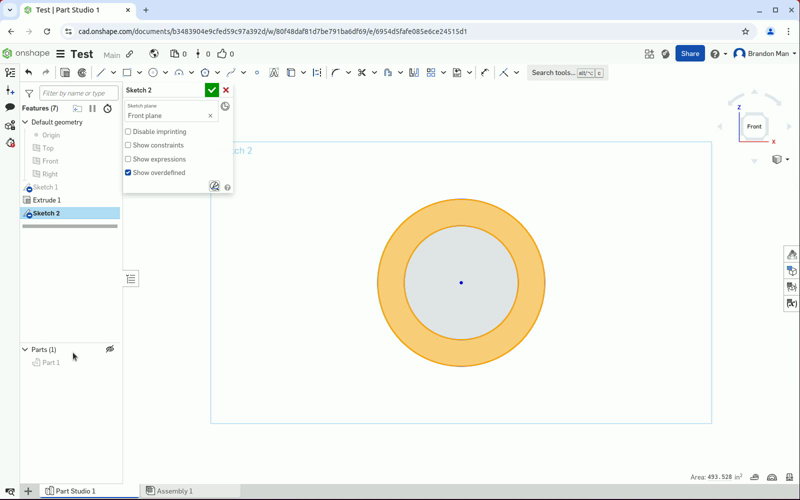
key(shift+e)
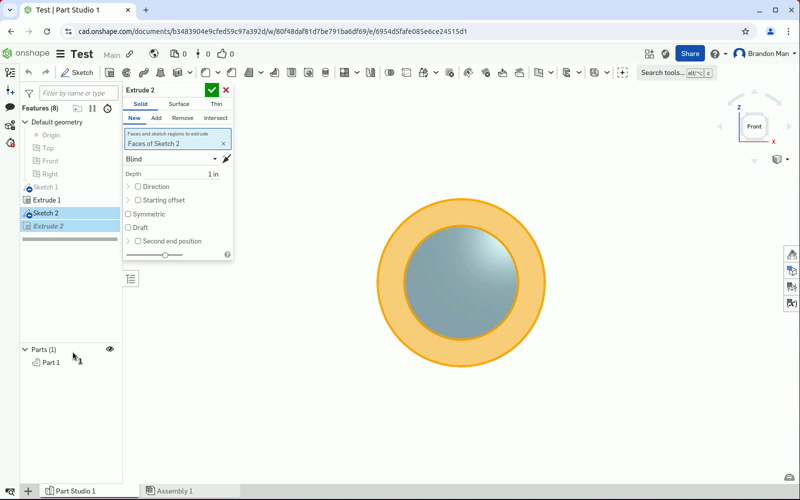
mouse_move(143, 106)
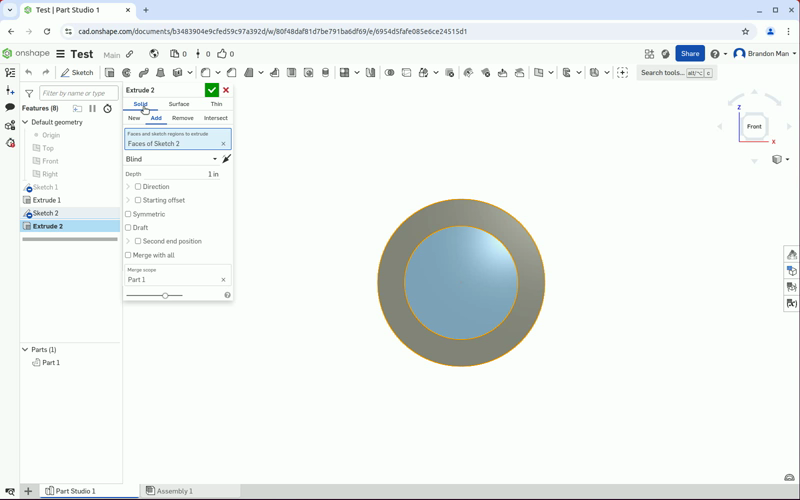
click(143, 106)
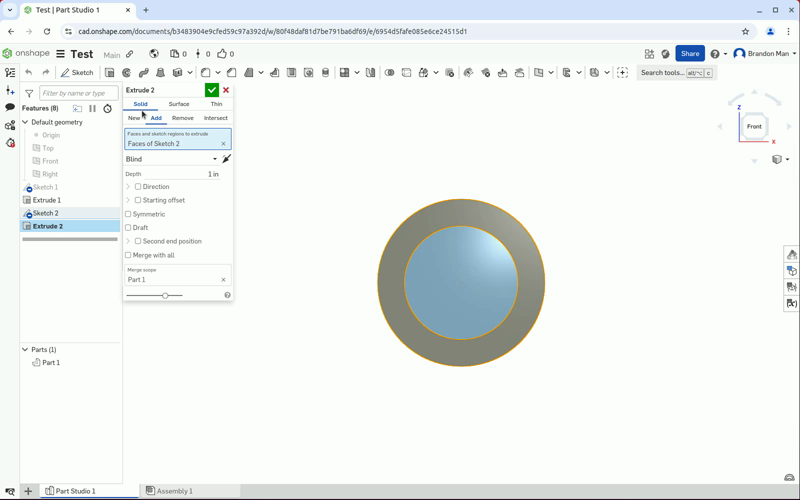
mouse_move(137, 120)
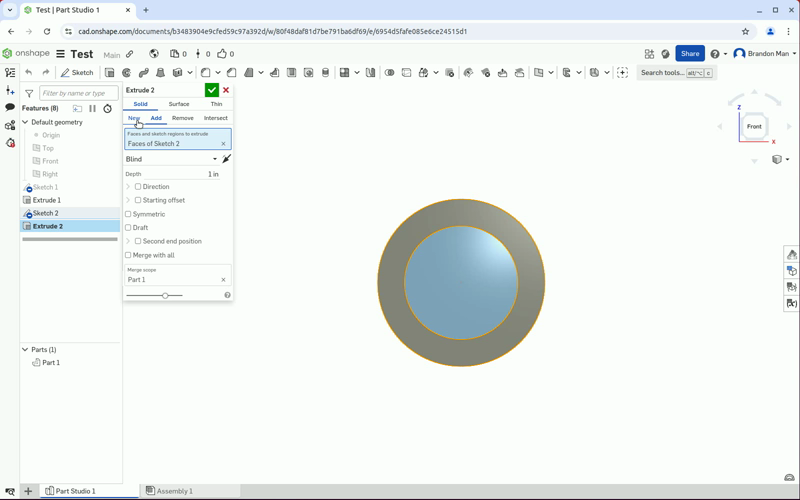
click(137, 120)
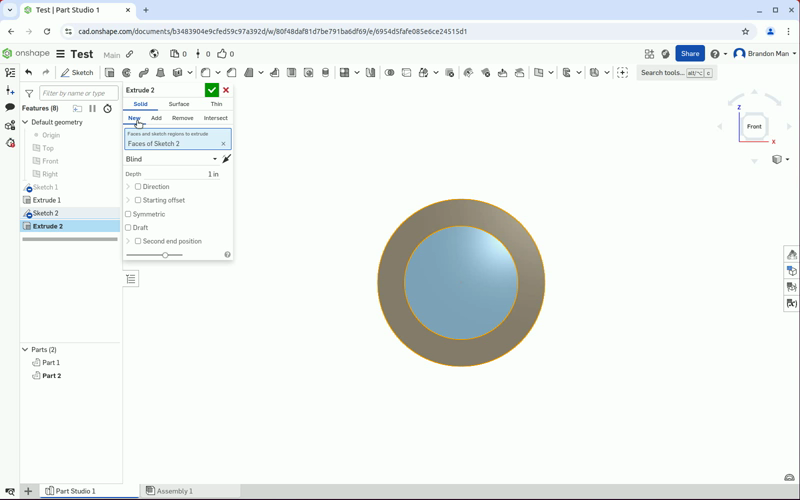
key(tab, 4)
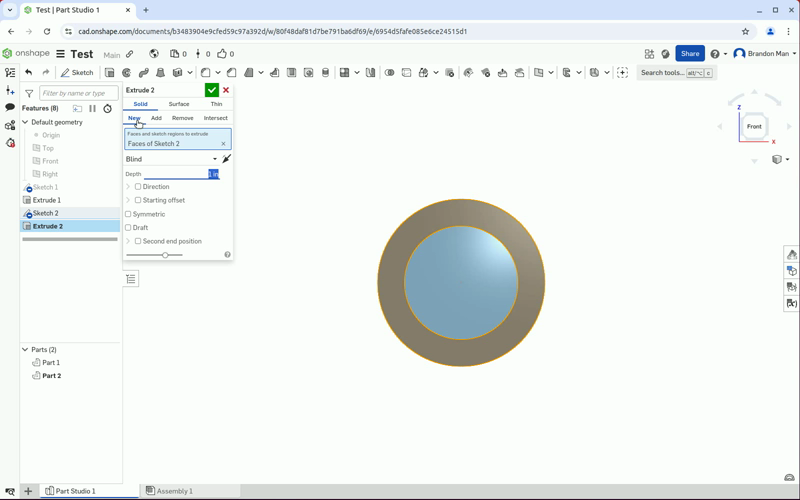
text(23.108)
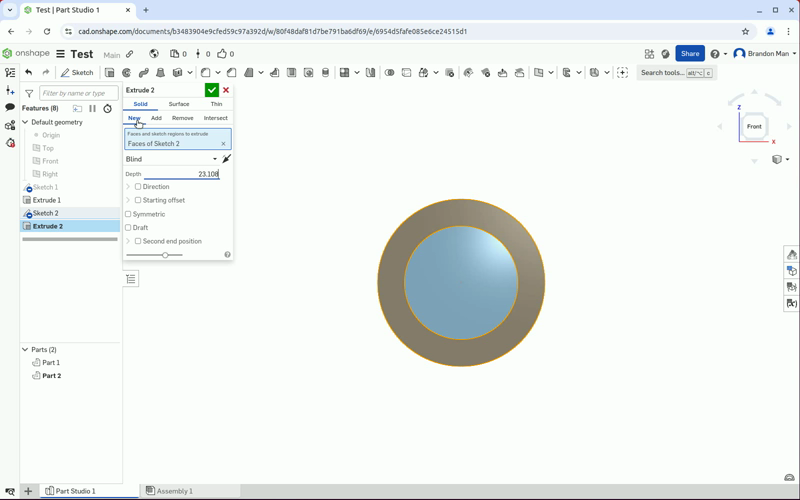
key(tab, 3)
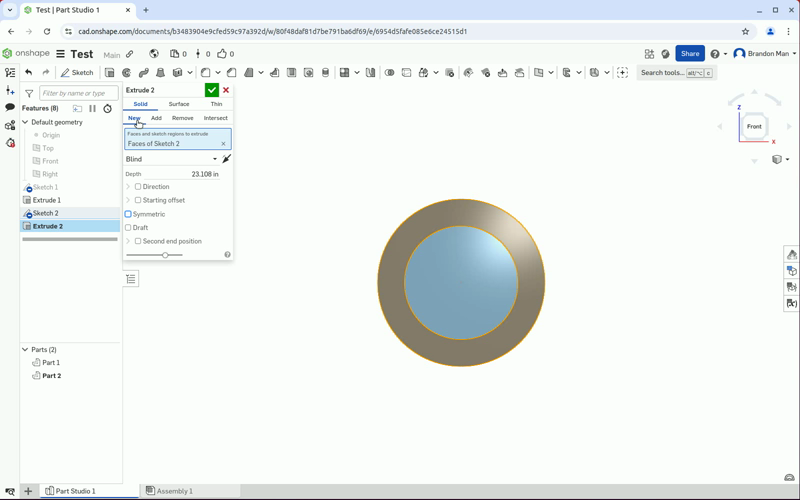
key(space)
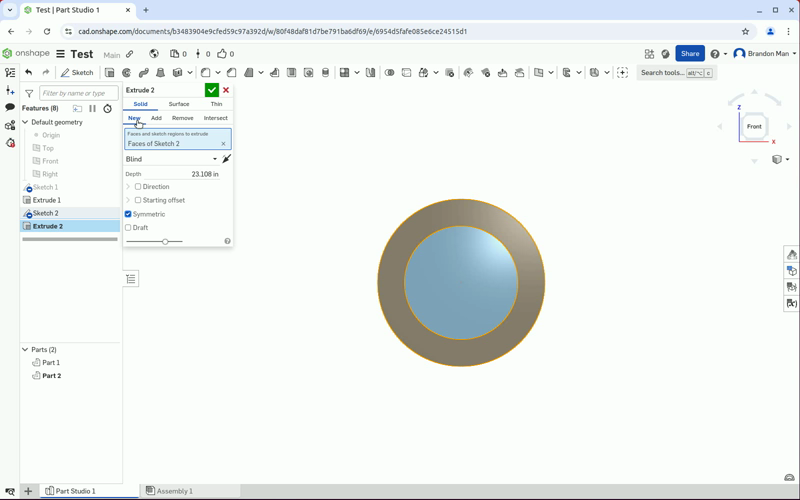
key(enter)
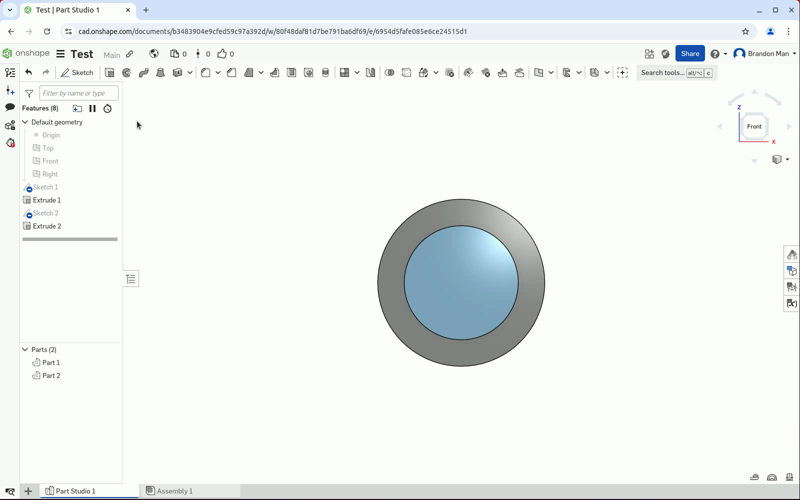
key(shift+h)
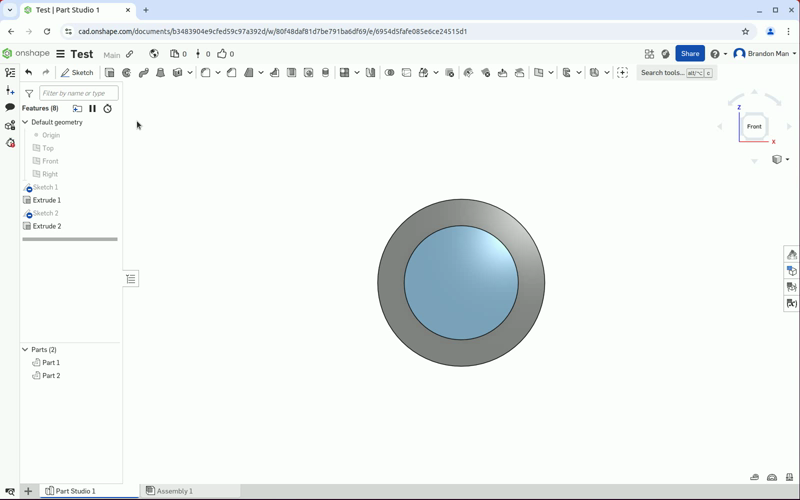
key(shift+h)
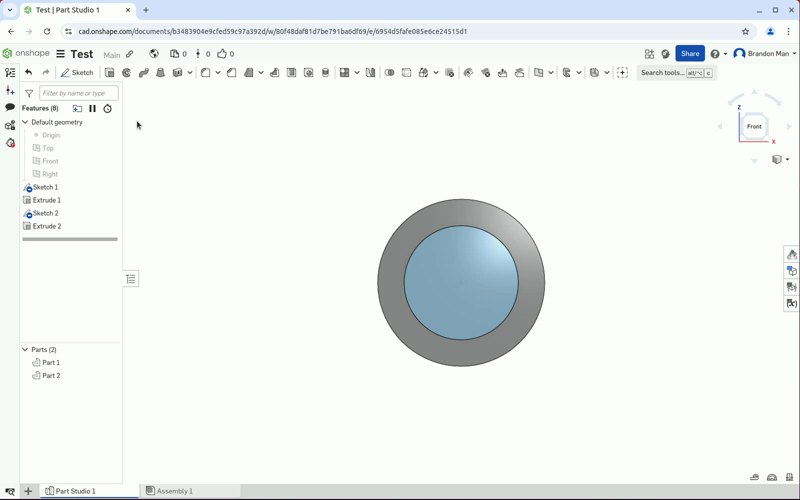
key(shift+7)
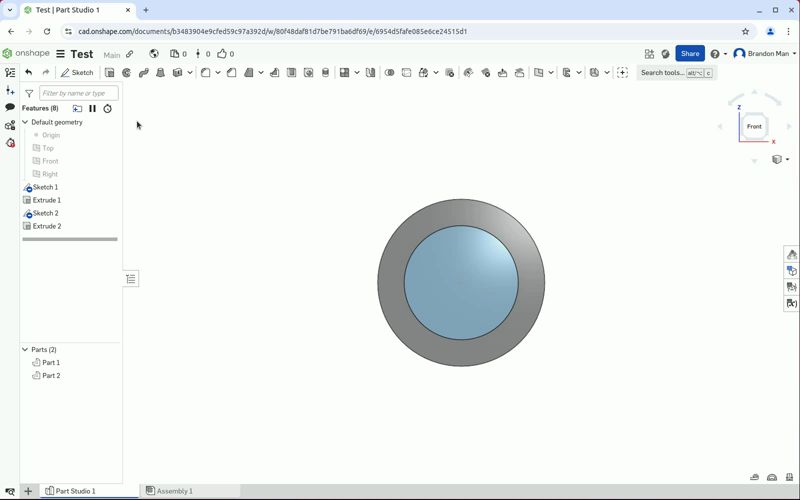
key(left, 2)
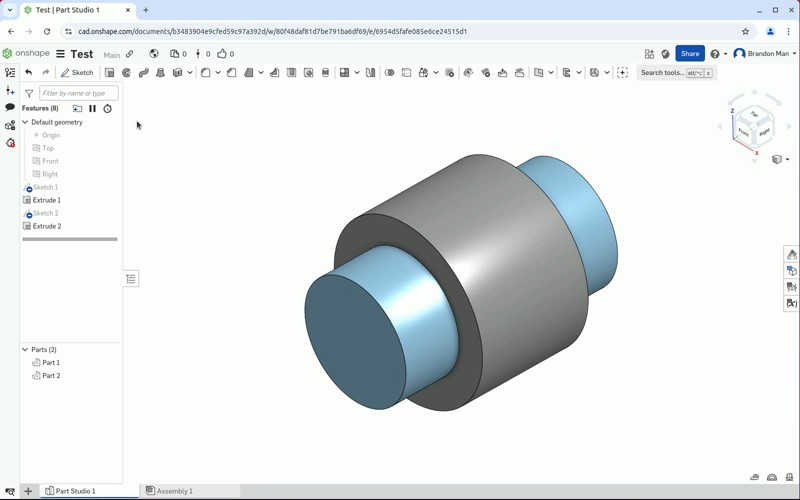
key(down, 2)
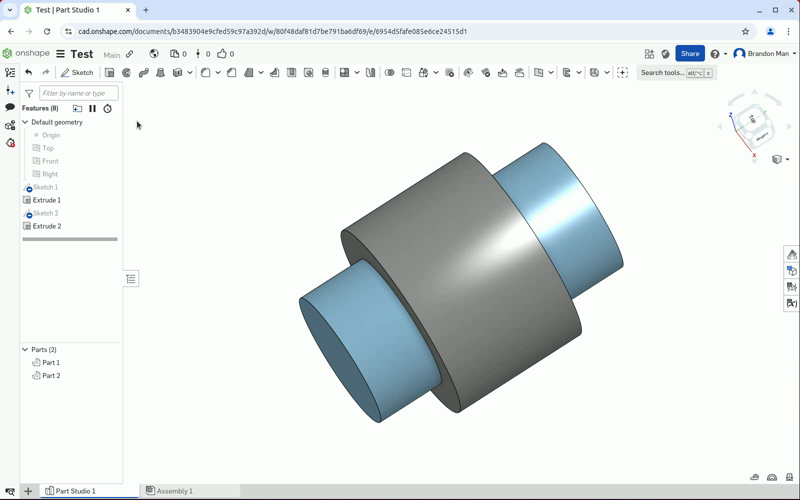
key(up, 2)
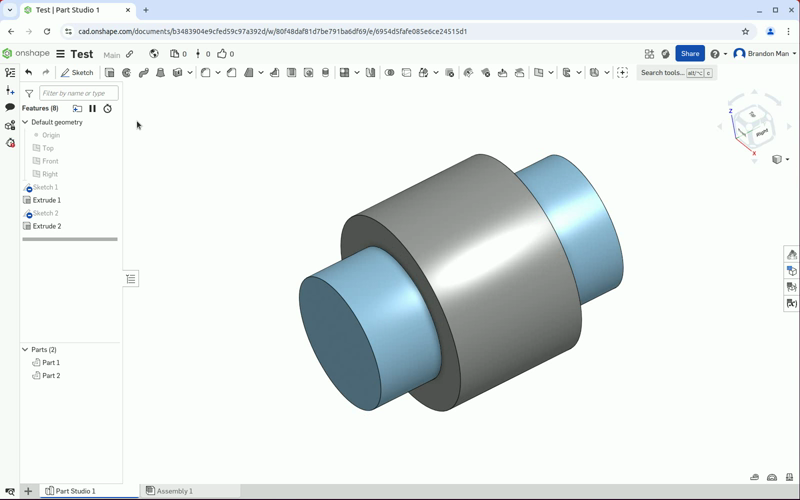
key(right, 2)
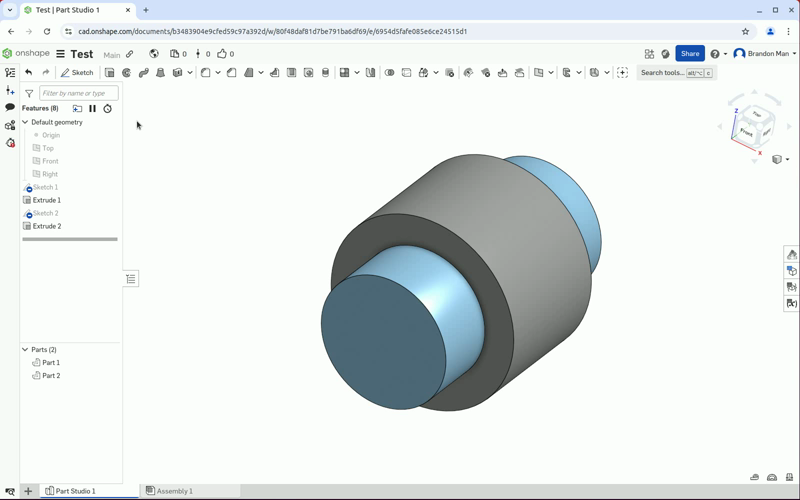
mouse_move(73, 189)
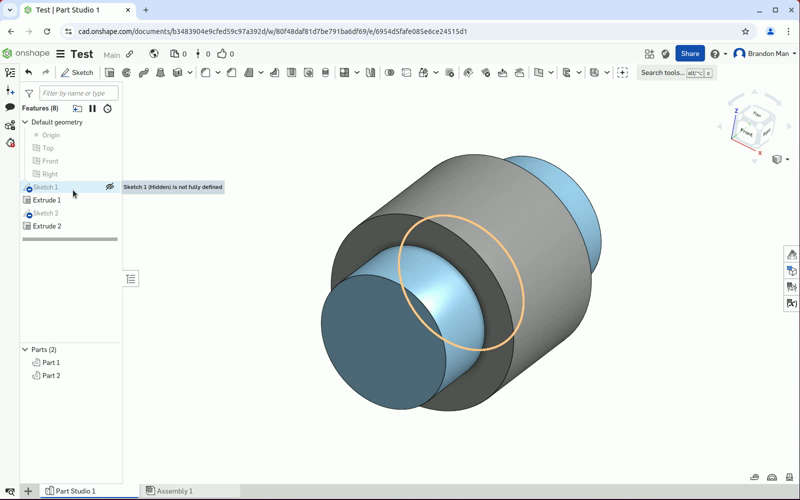
click(73, 189)